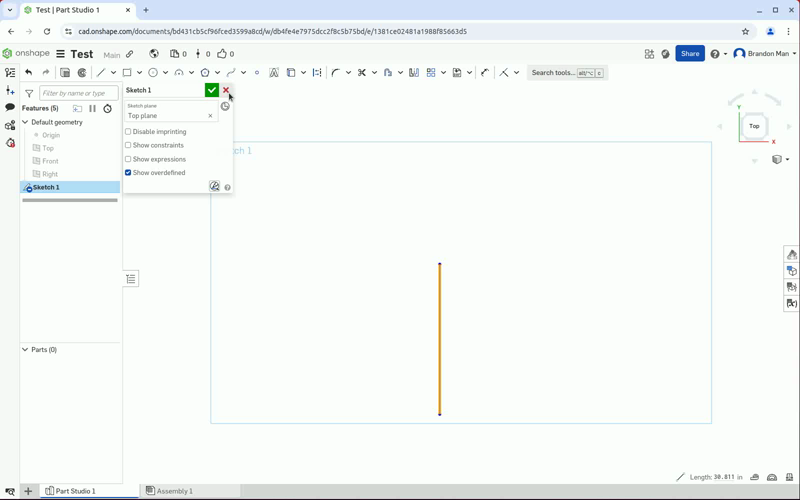
key(shift+h)
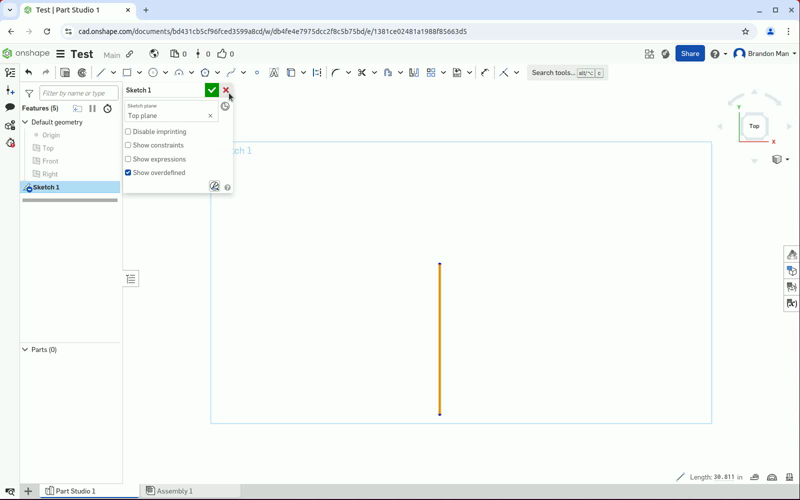
key(shift+s)
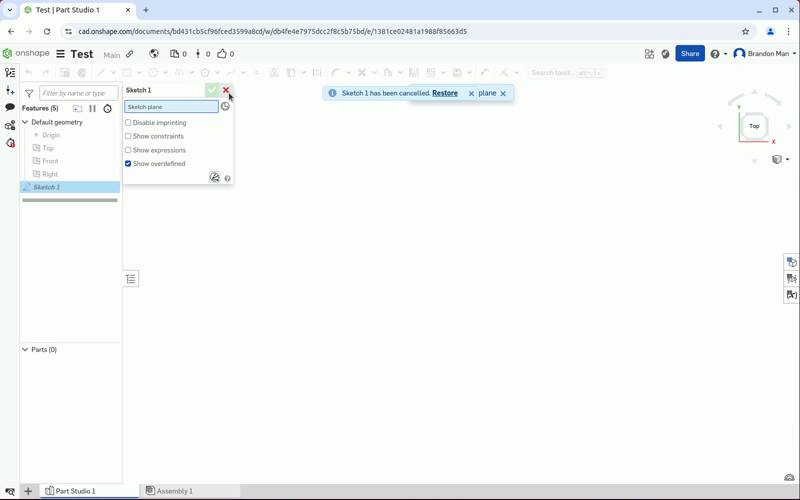
mouse_move(73, 150)
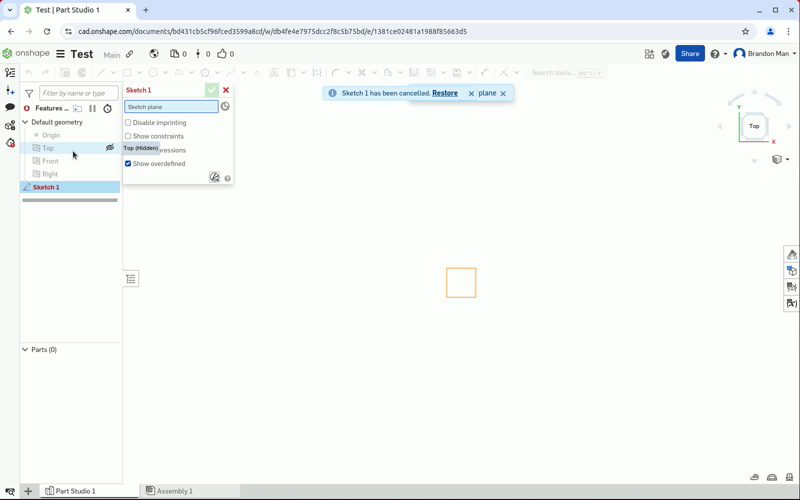
click(73, 150)
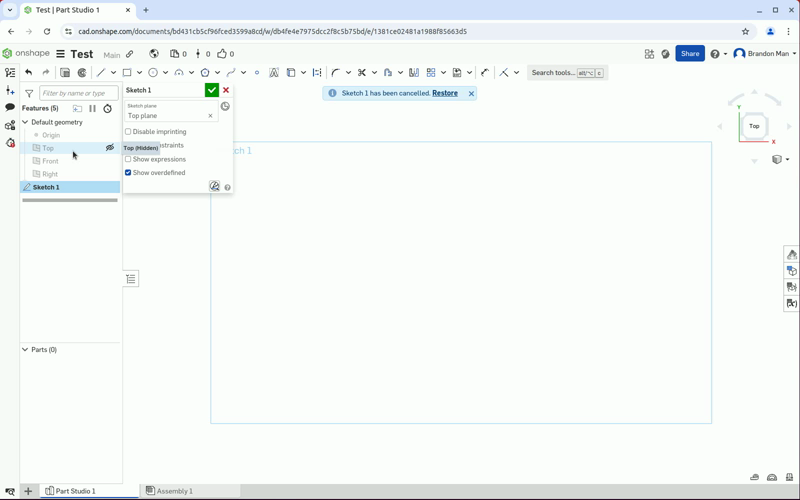
mouse_move(73, 352)
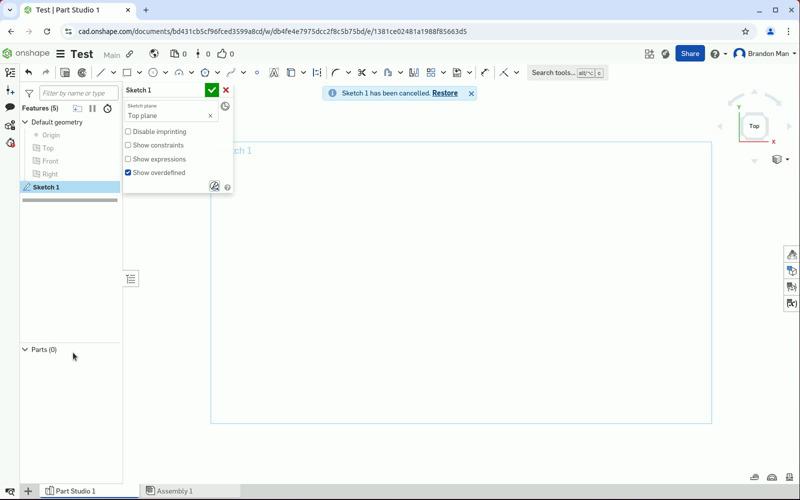
key(y)
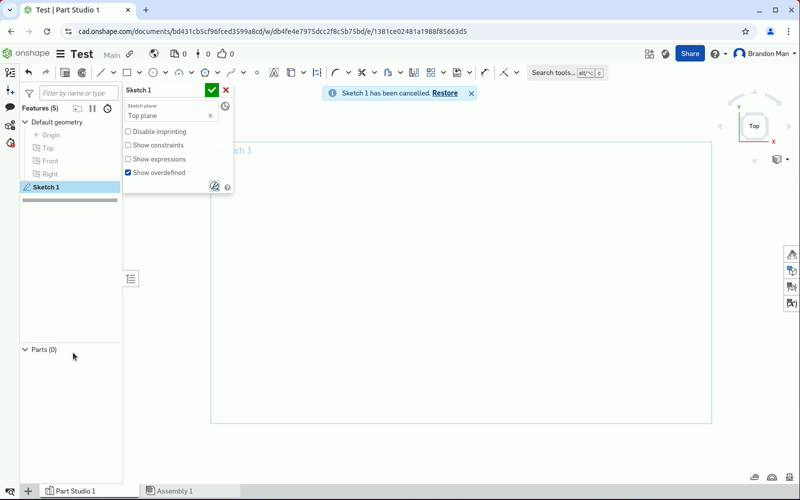
key(c)
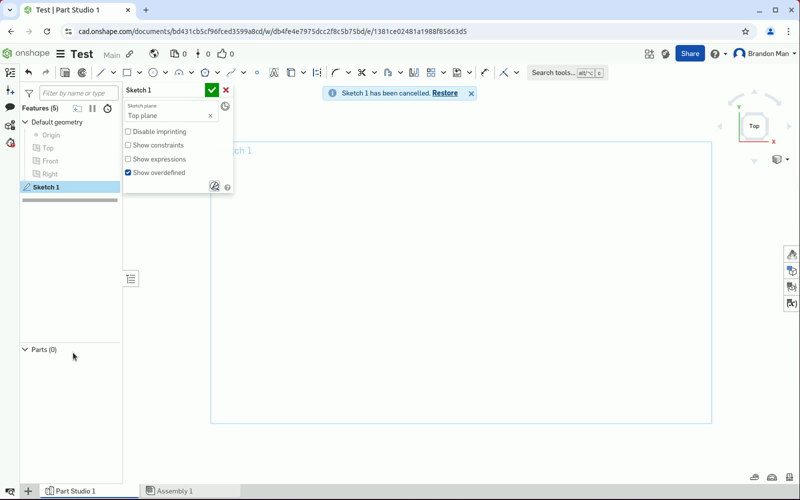
key_down(shift)
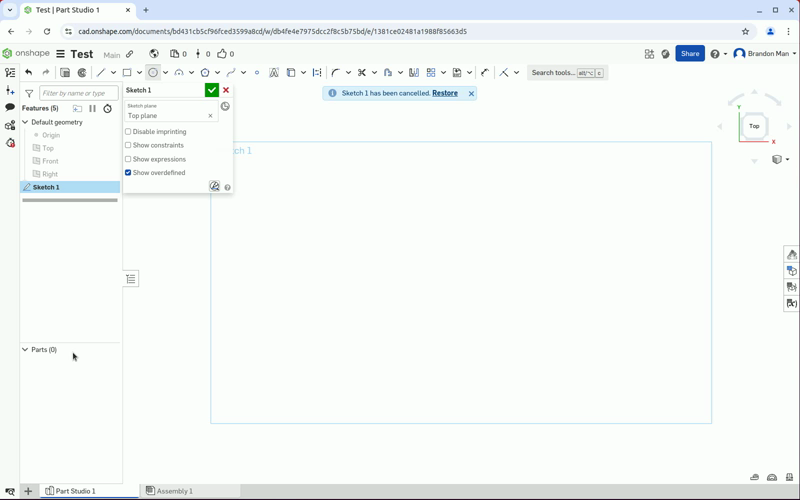
mouse_move(461, 282)
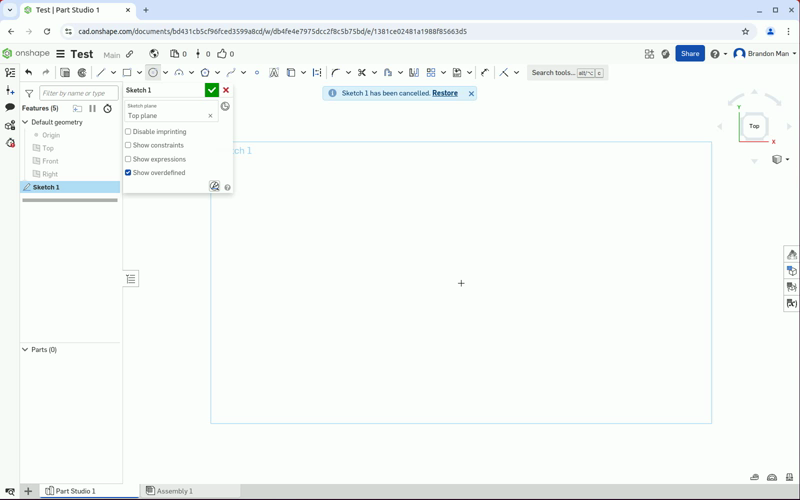
click(461, 282)
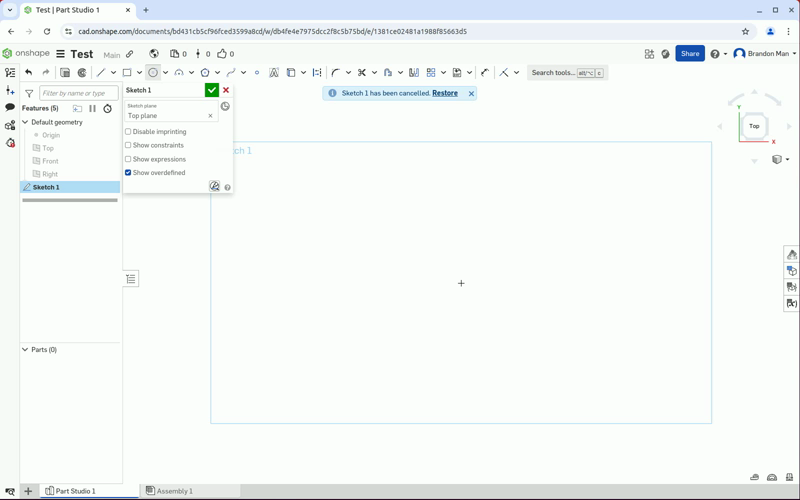
key_up(shift)
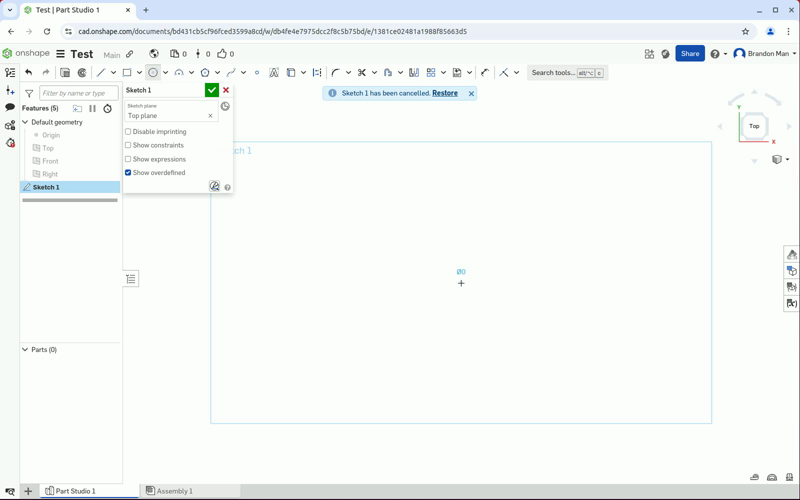
mouse_move(526, 282)
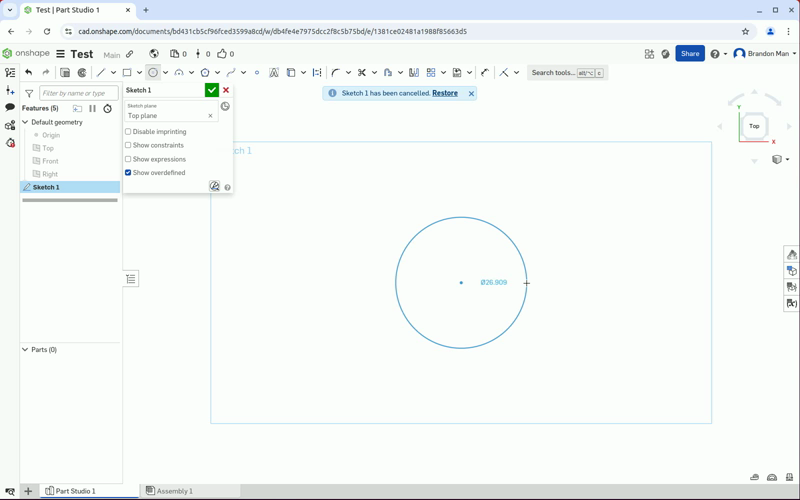
click(526, 282)
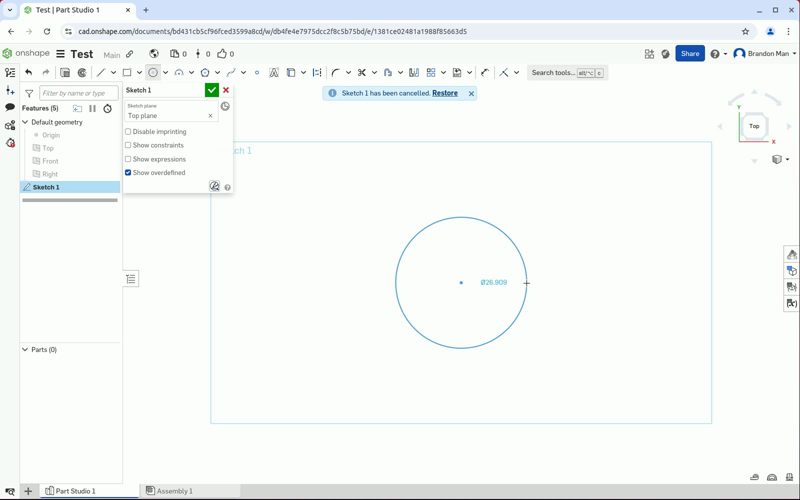
key(esc)
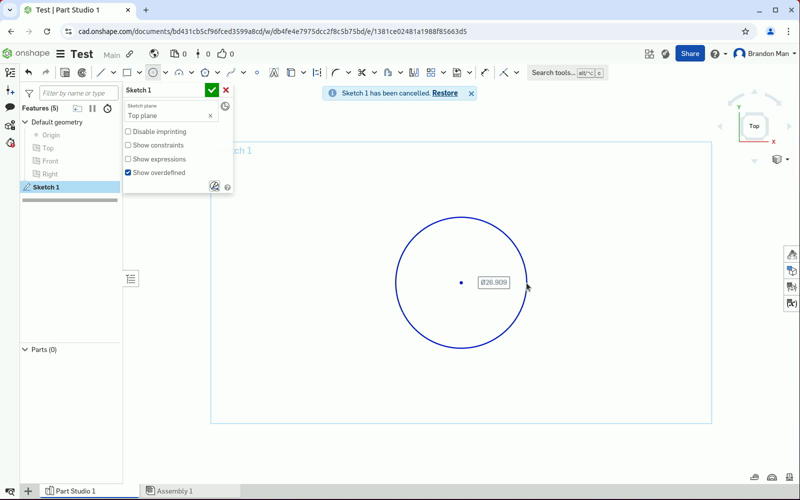
key(c)
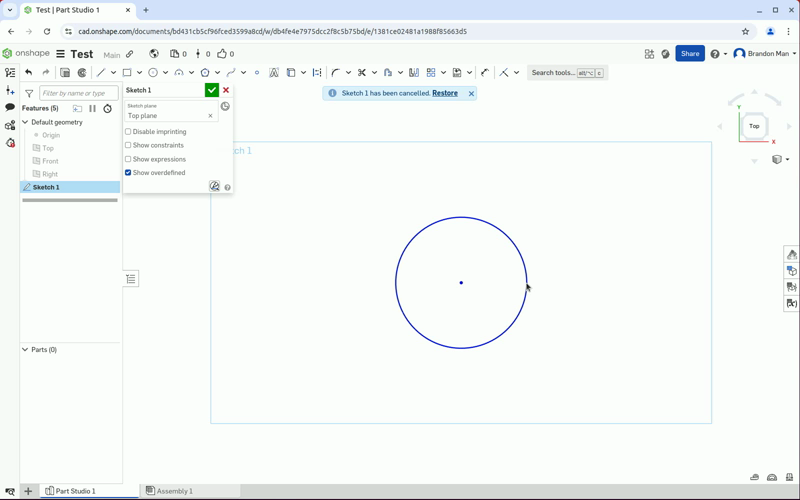
key_down(shift)
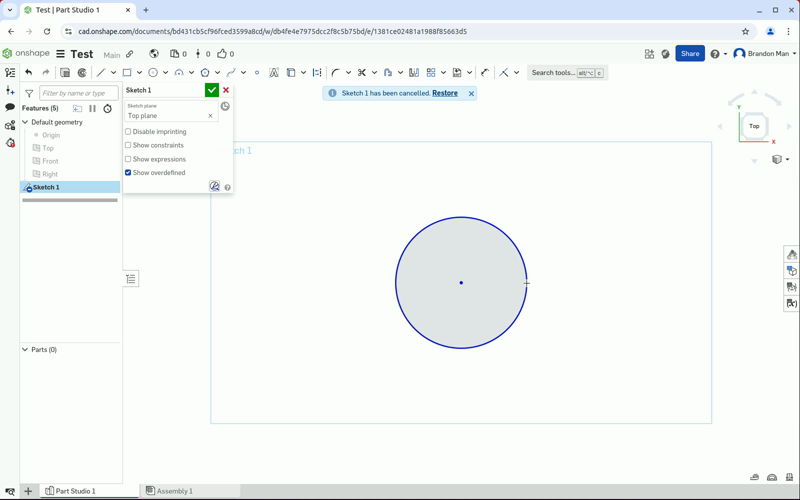
mouse_move(461, 282)
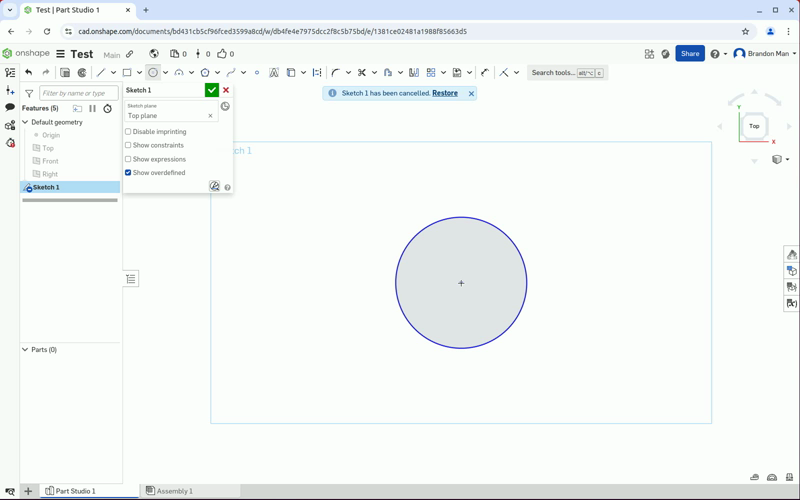
click(461, 282)
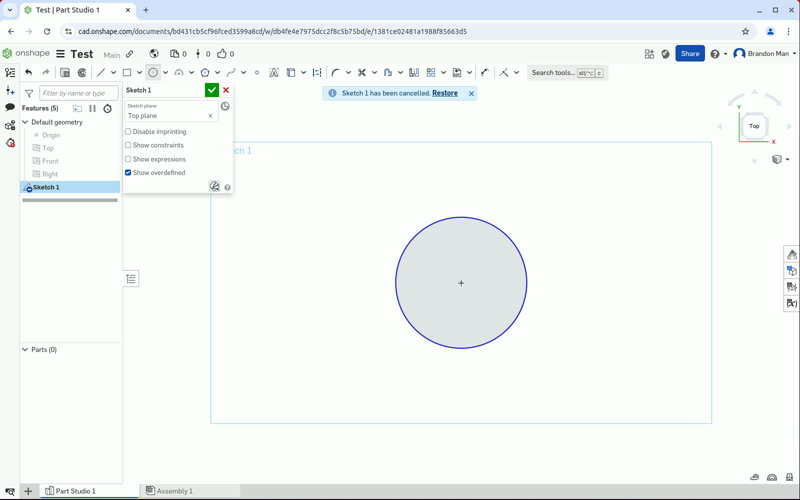
key_up(shift)
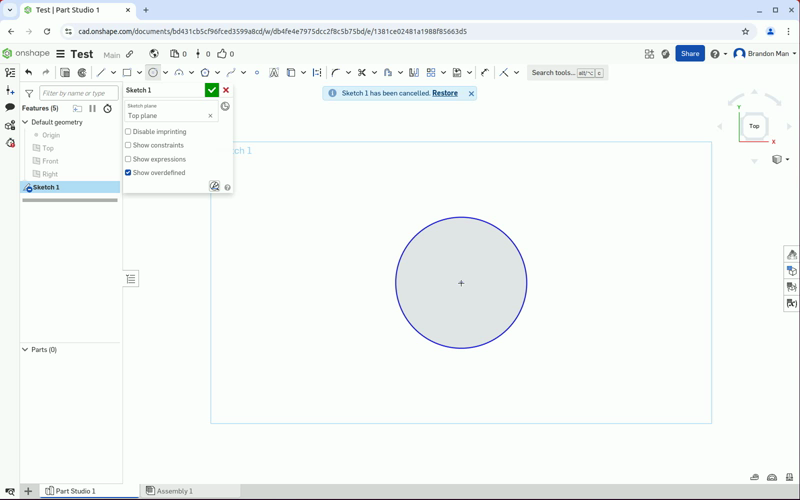
mouse_move(510, 282)
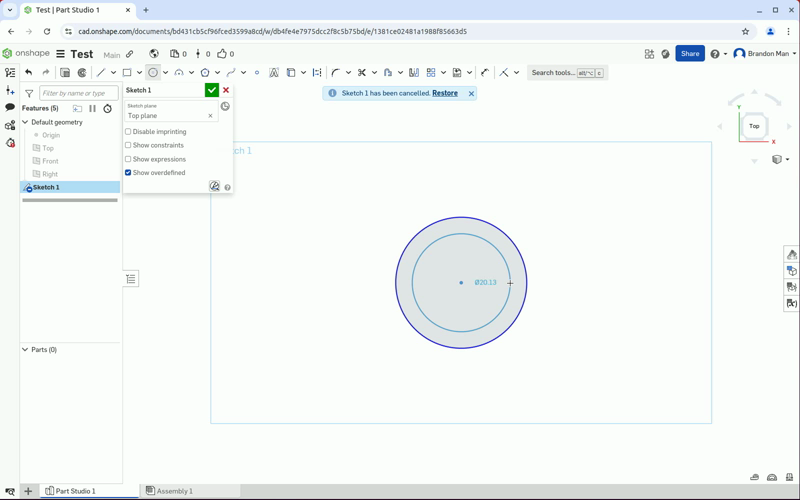
click(510, 282)
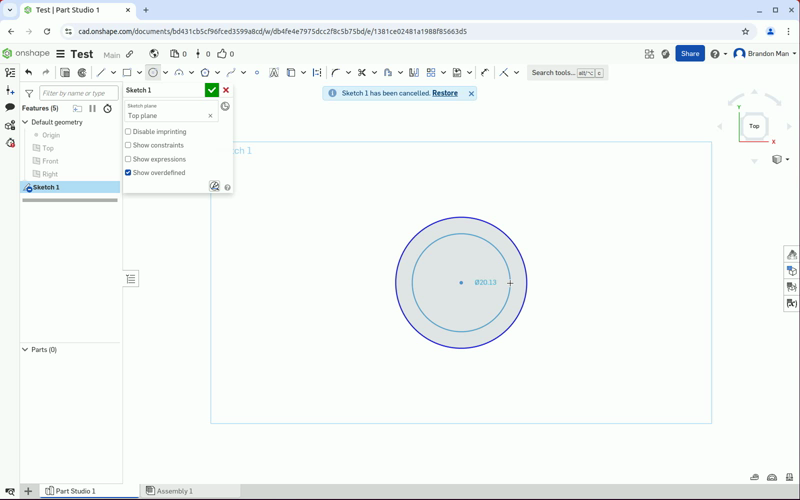
key(esc)
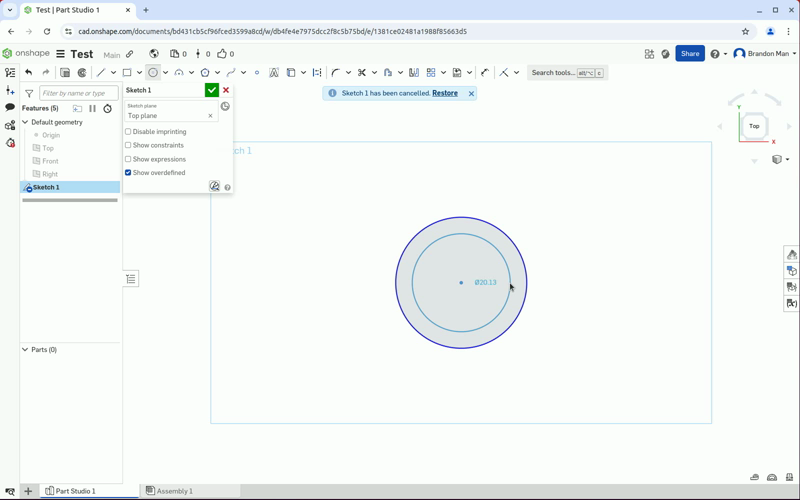
mouse_move(424, 330)
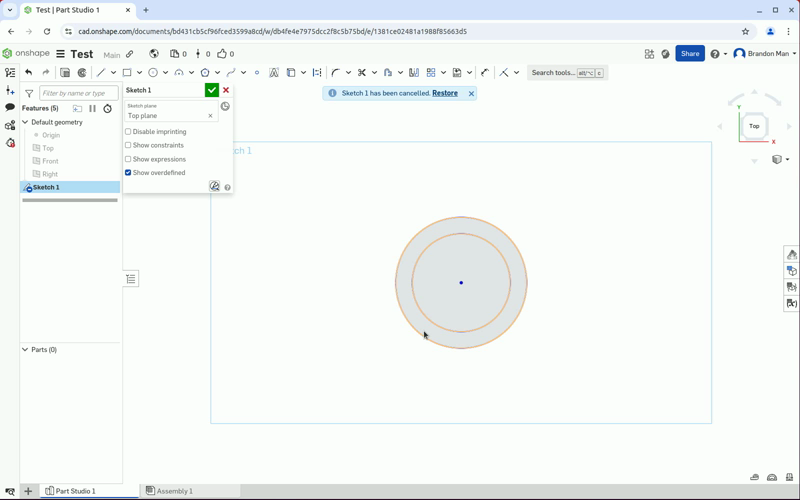
click(424, 330)
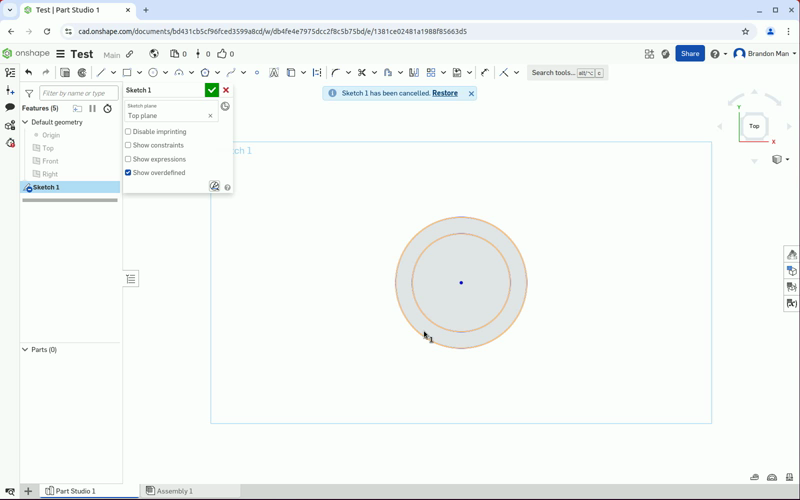
mouse_move(73, 352)
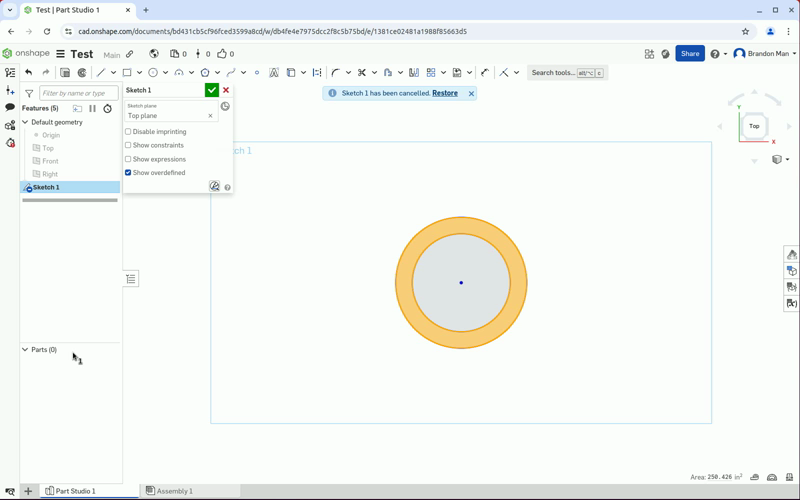
key(shift+y)
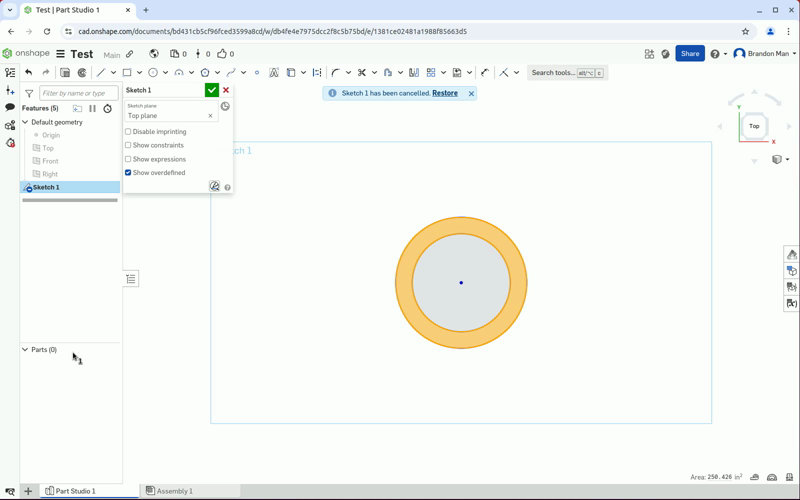
key(shift+e)
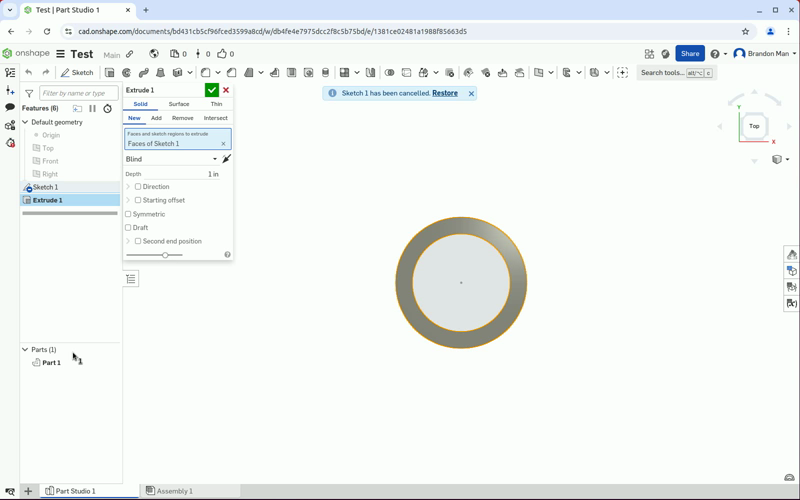
mouse_move(143, 106)
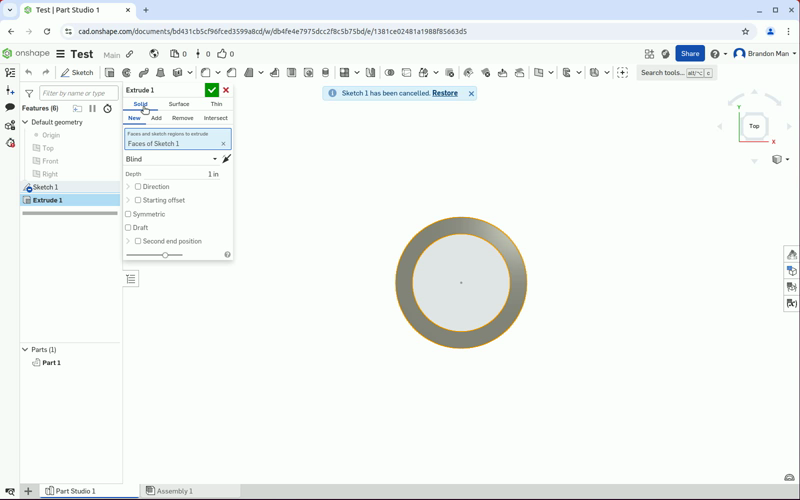
click(143, 106)
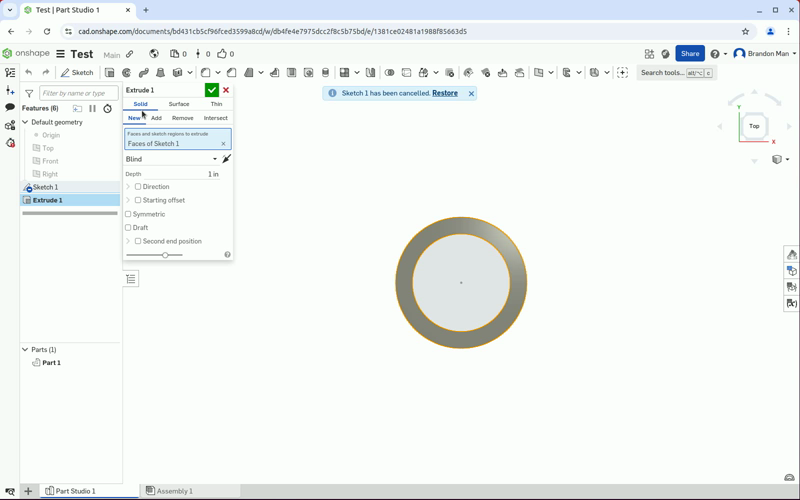
mouse_move(137, 120)
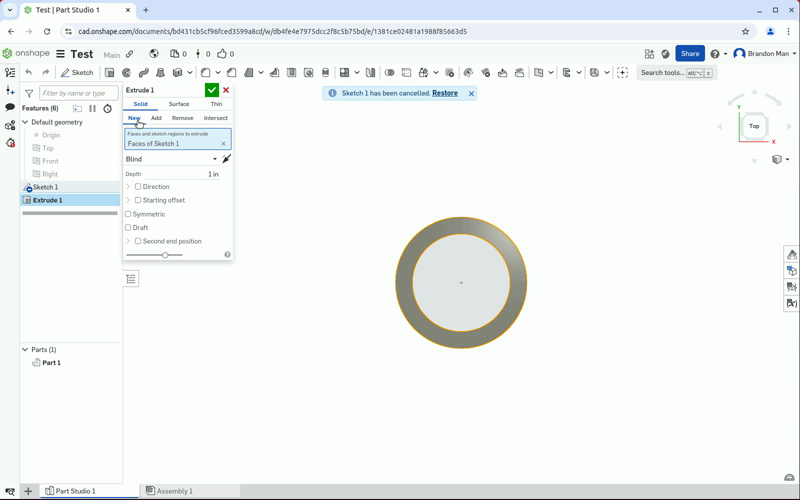
click(137, 120)
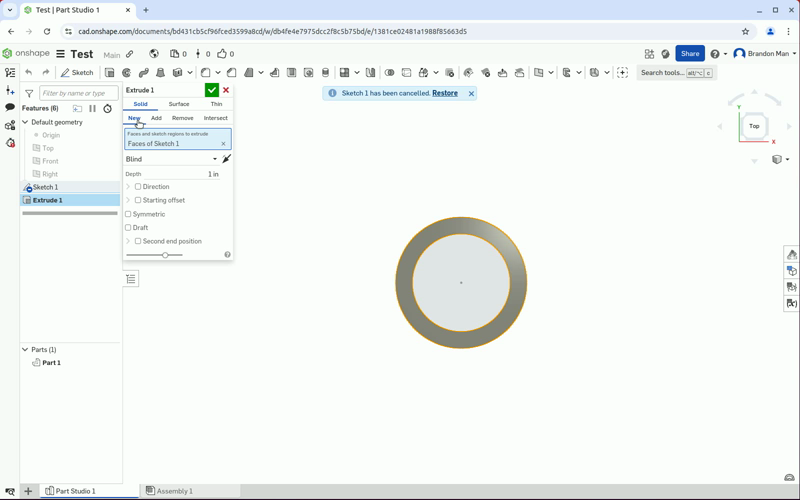
key(tab, 4)
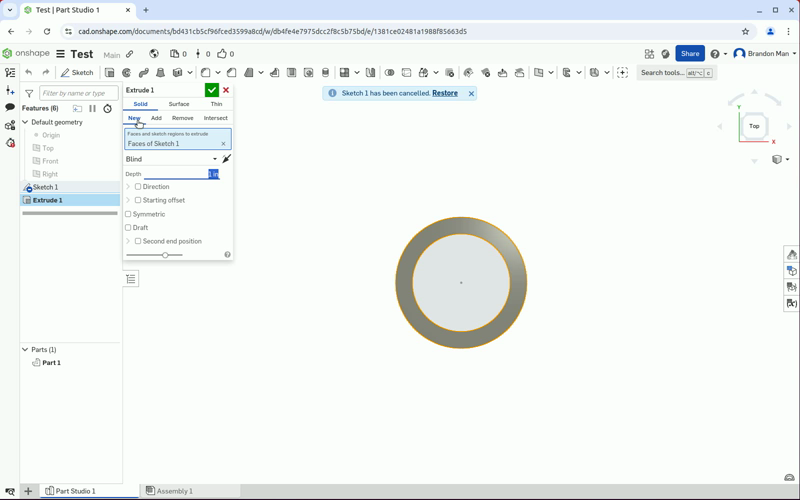
text(3.129)
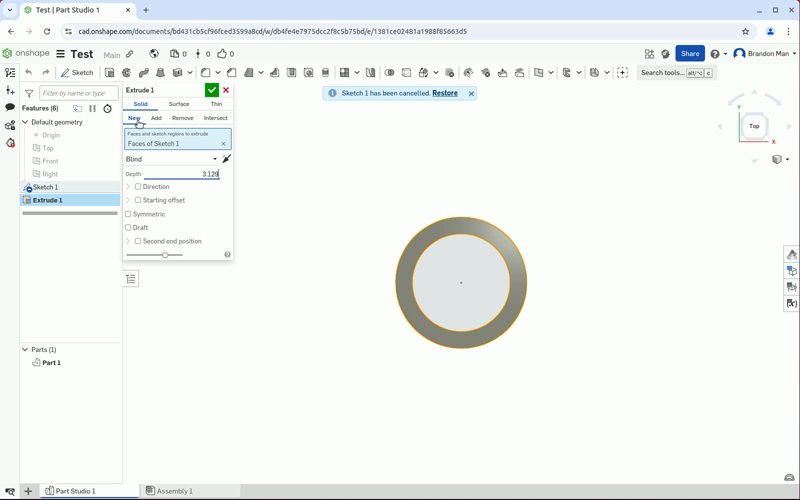
key(enter)
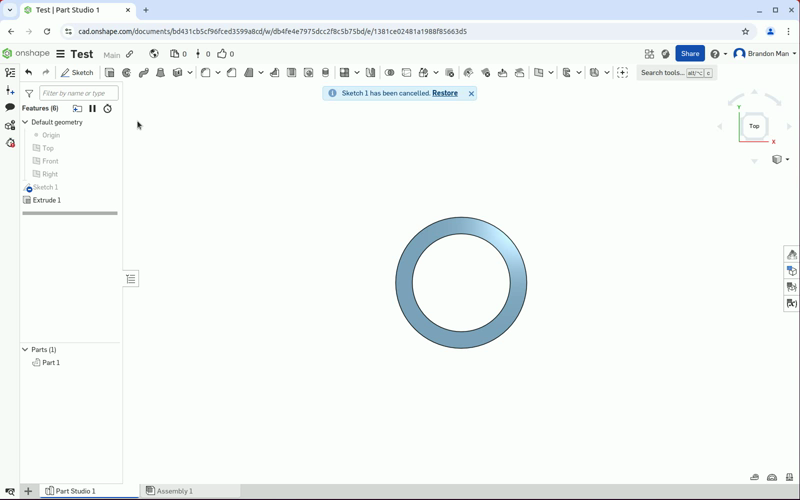
key(shift+h)
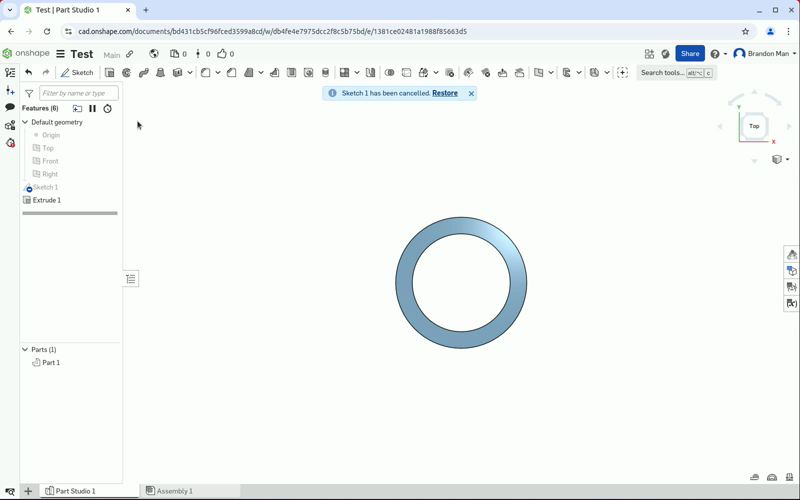
key(shift+h)
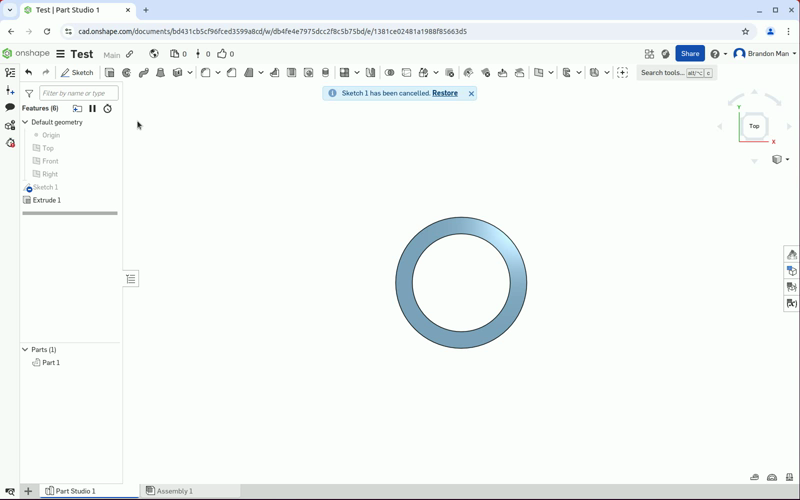
mouse_move(73, 189)
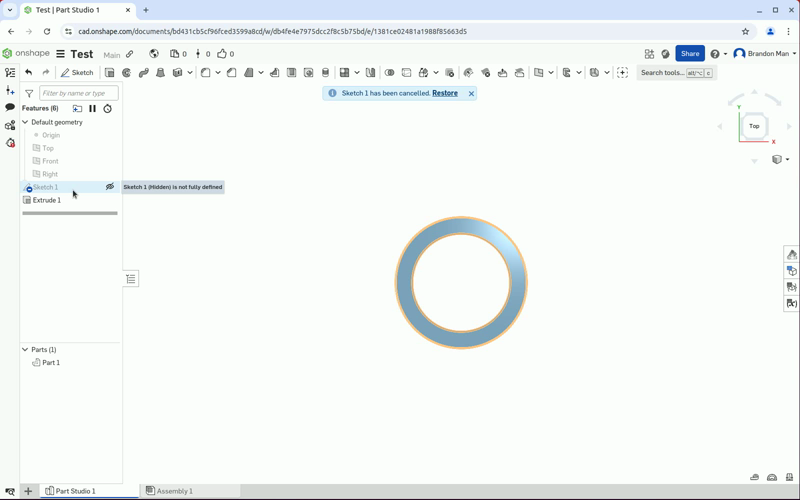
click(73, 189)
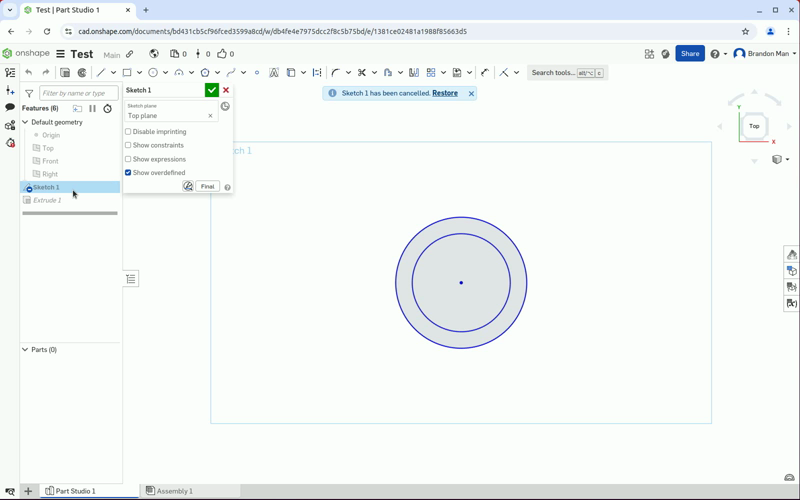
mouse_move(229, 92)
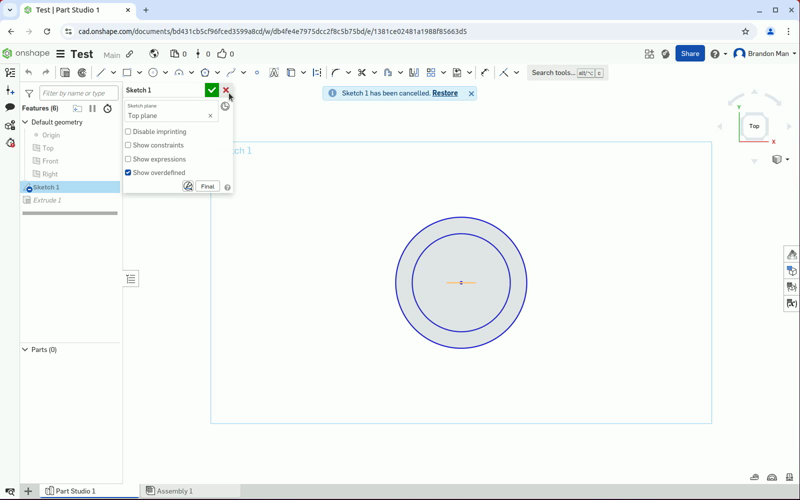
click(229, 92)
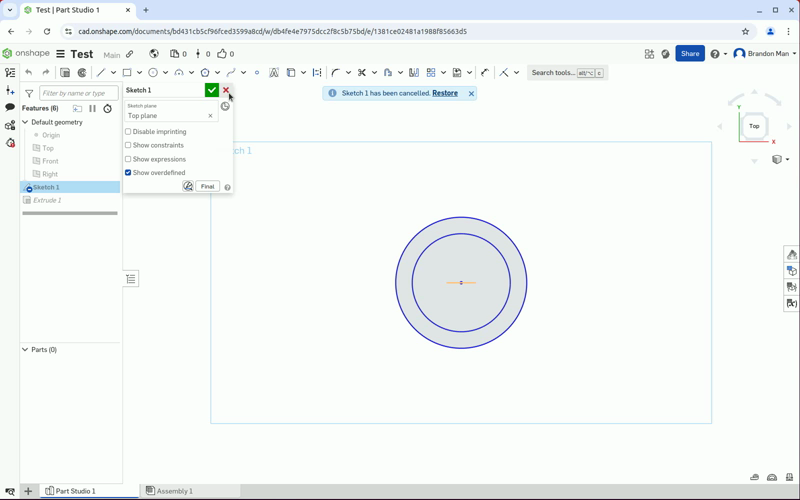
key(shift+s)
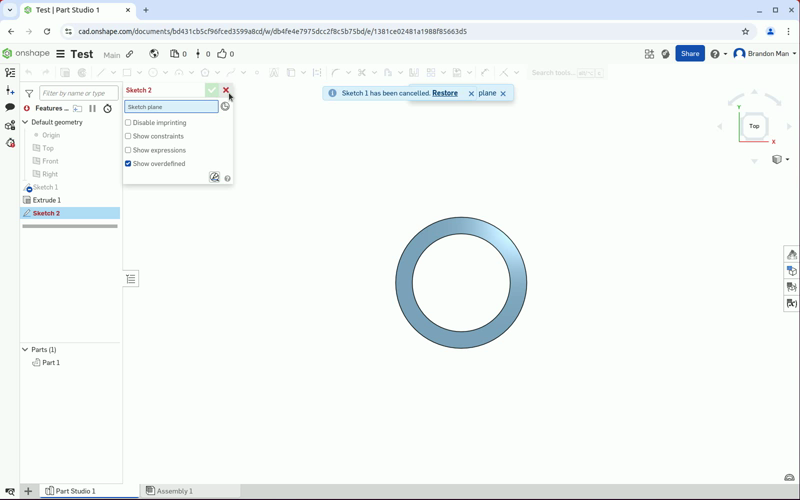
mouse_move(73, 150)
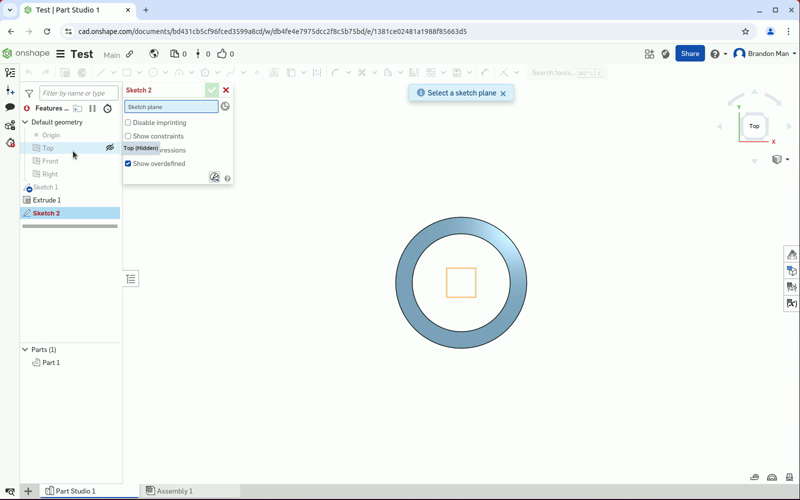
click(73, 150)
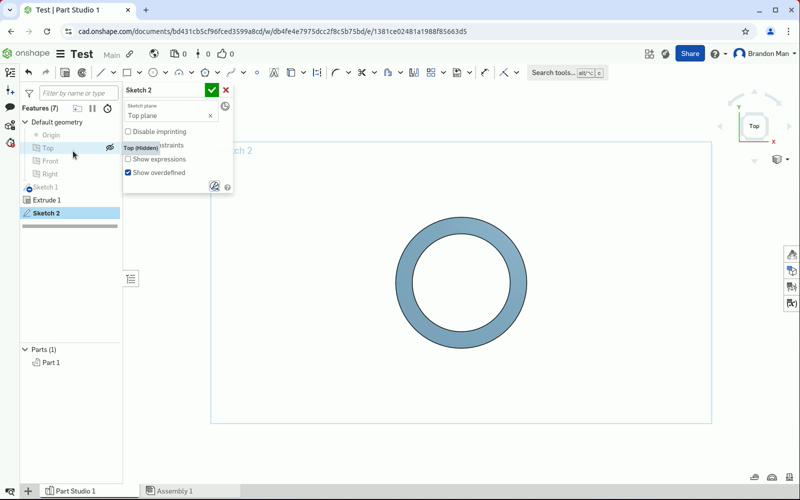
mouse_move(73, 352)
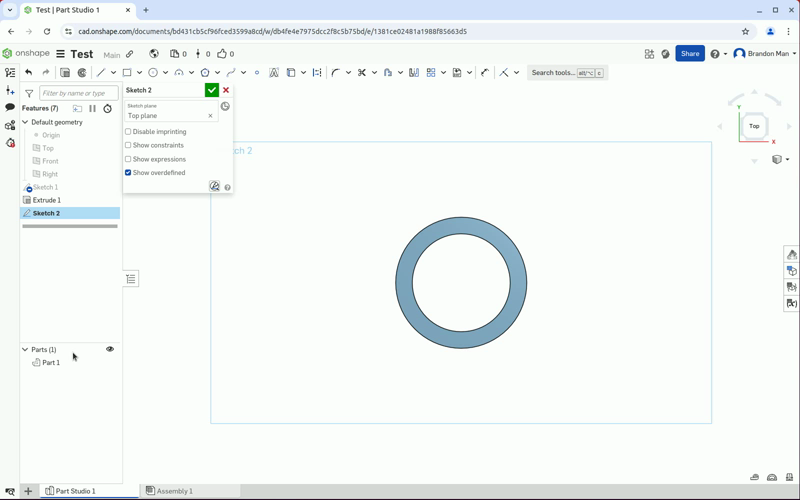
key(y)
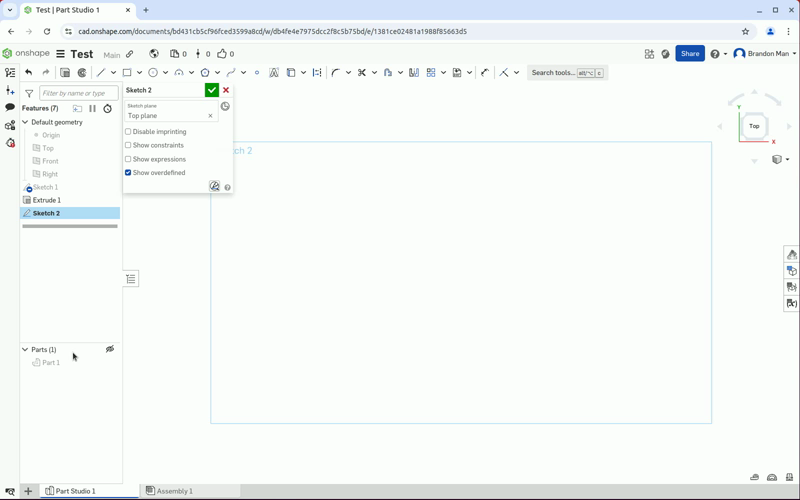
key(c)
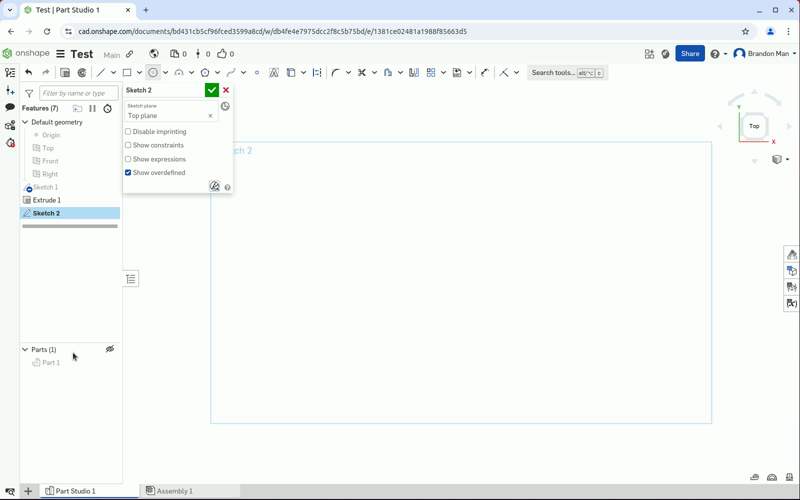
key_down(shift)
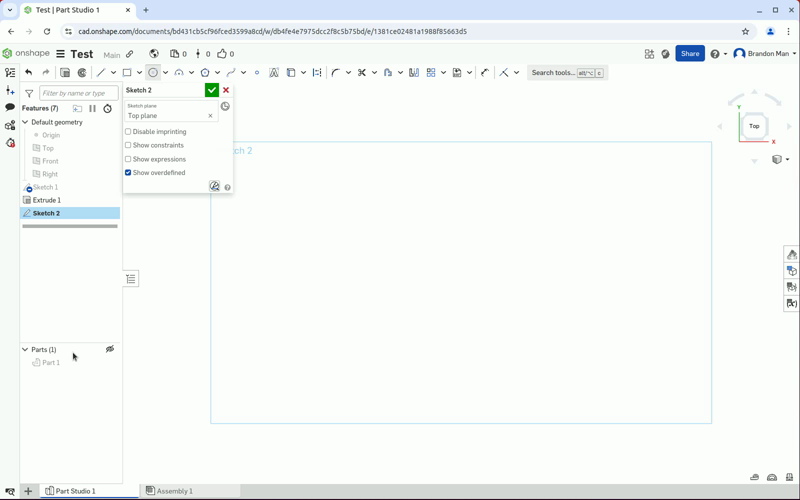
mouse_move(460, 282)
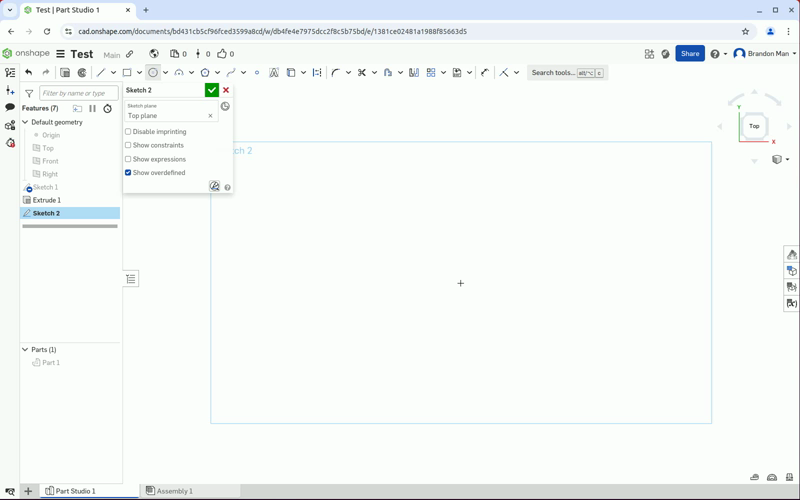
click(460, 282)
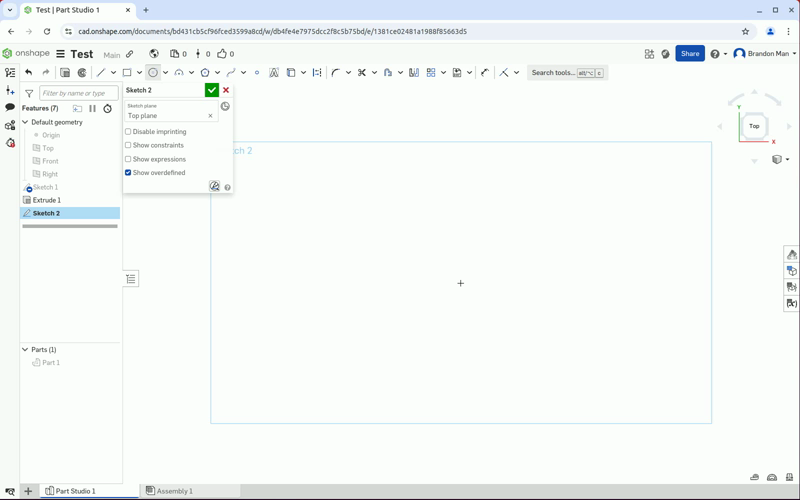
key_up(shift)
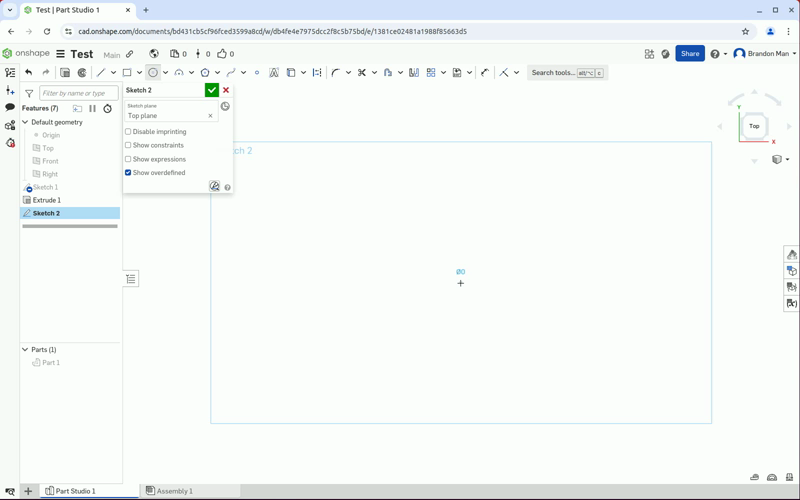
mouse_move(510, 282)
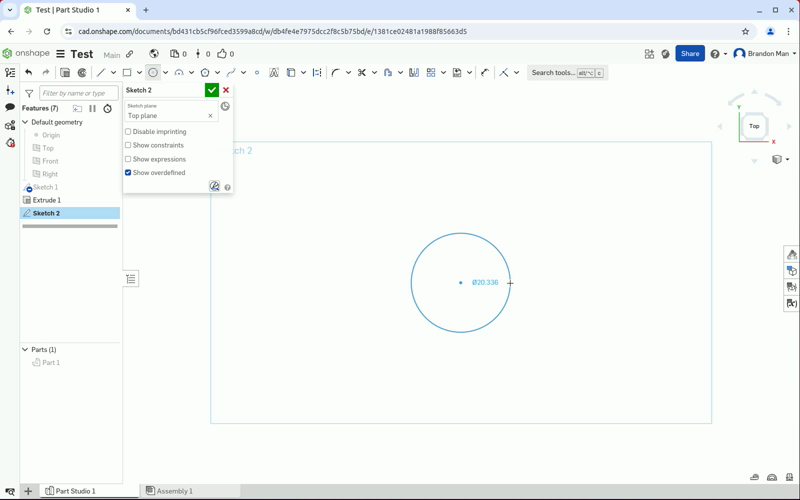
click(510, 282)
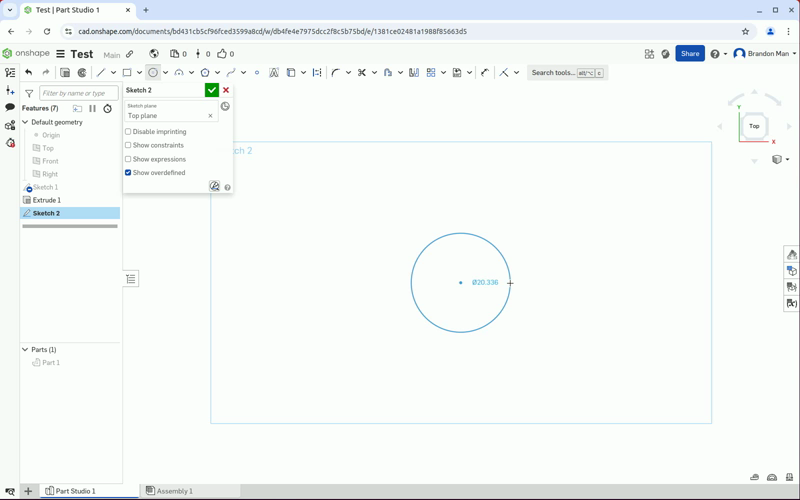
key(esc)
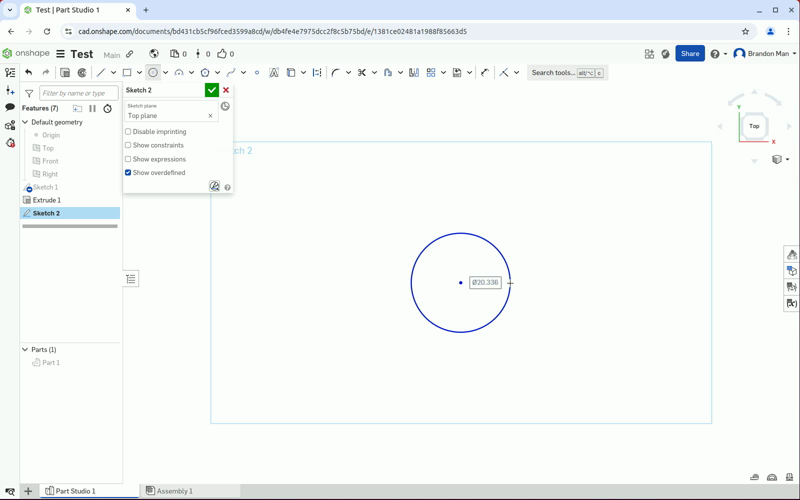
key(c)
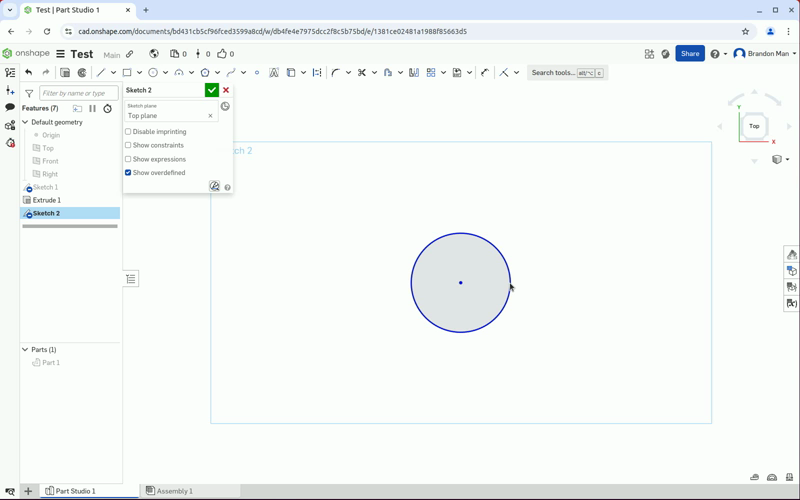
key_down(shift)
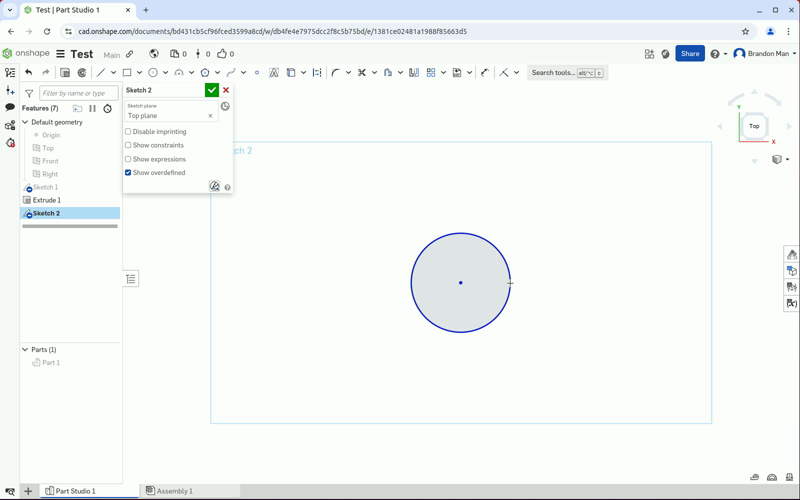
mouse_move(460, 282)
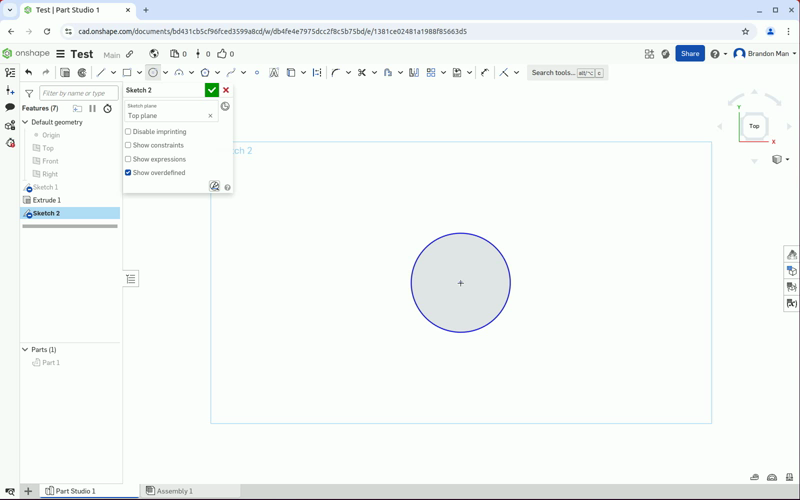
click(460, 282)
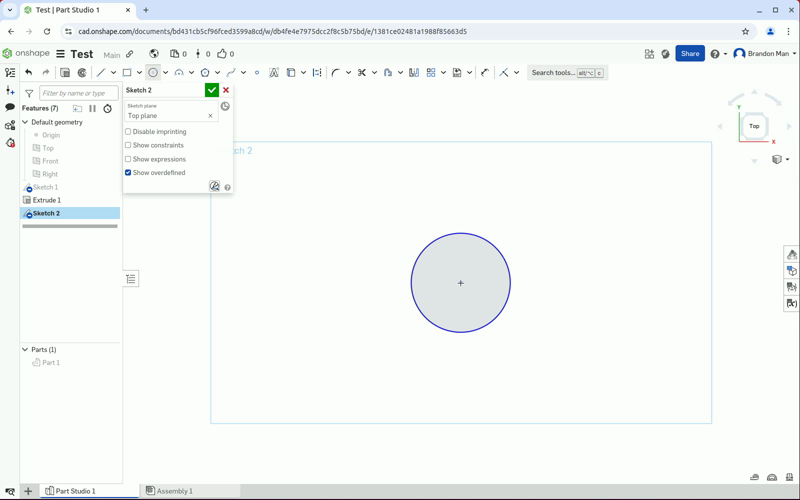
key_up(shift)
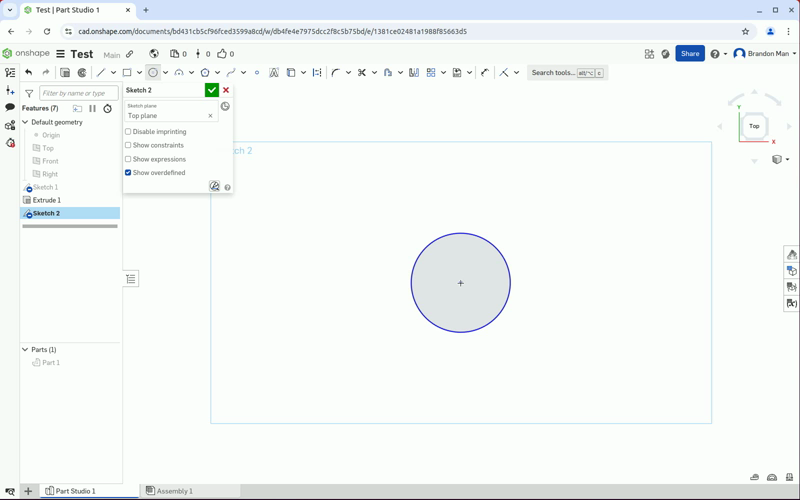
mouse_move(501, 282)
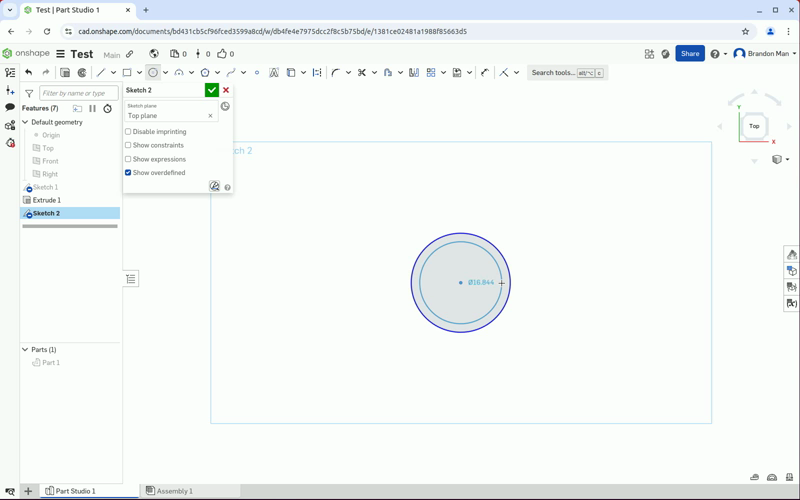
click(501, 282)
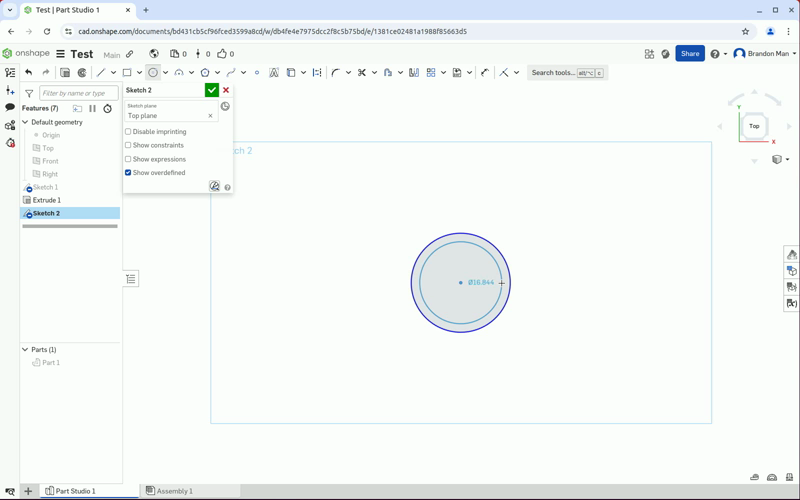
key(esc)
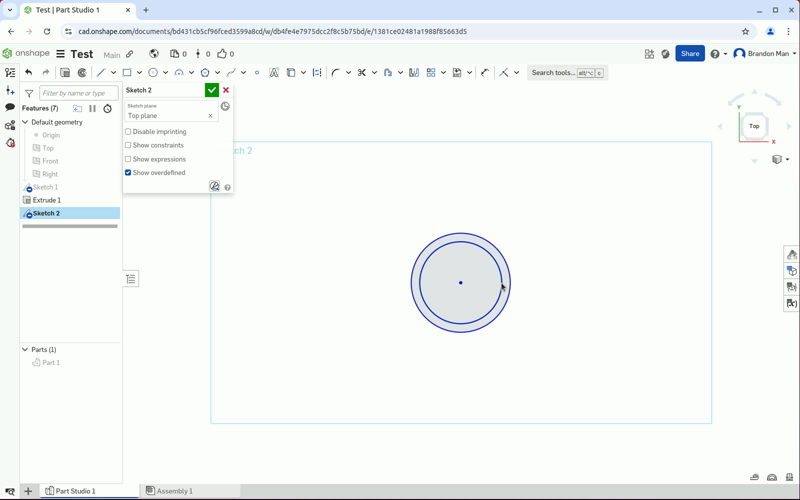
mouse_move(471, 238)
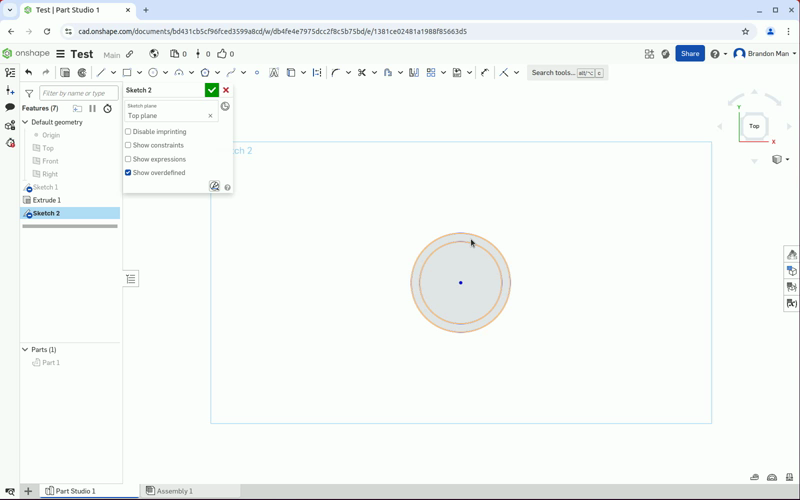
click(471, 238)
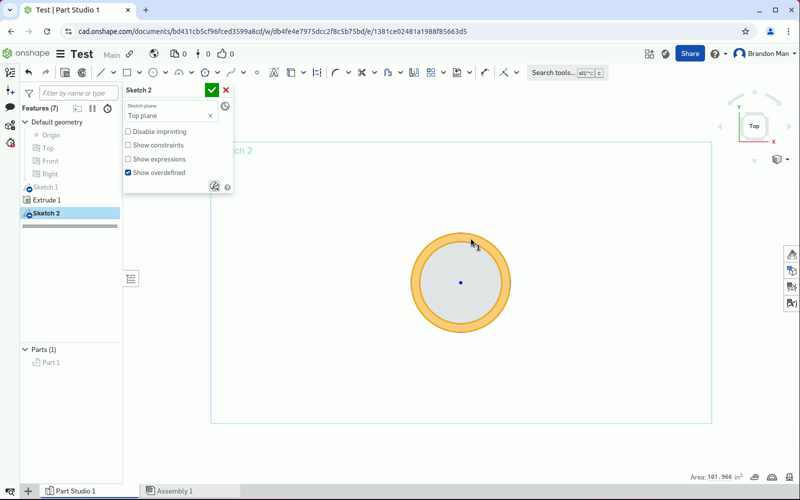
mouse_move(73, 352)
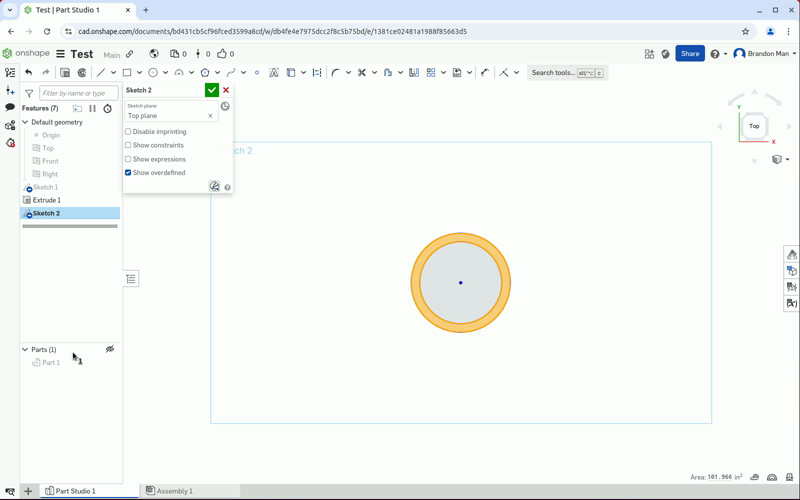
key(shift+y)
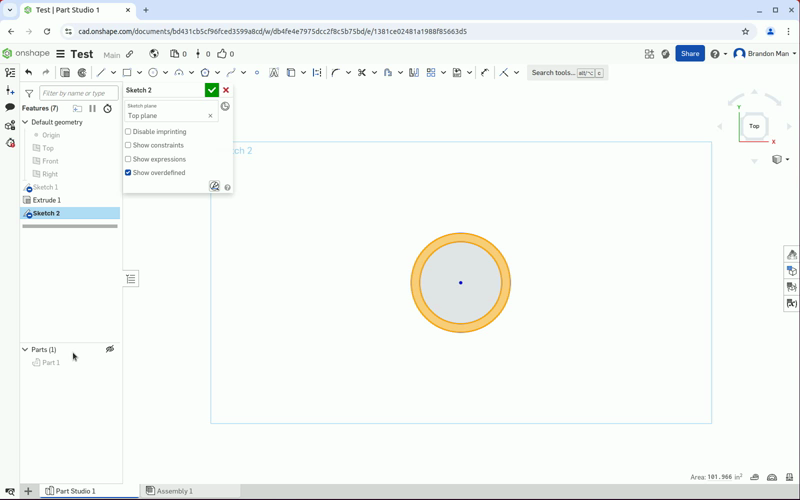
key(shift+e)
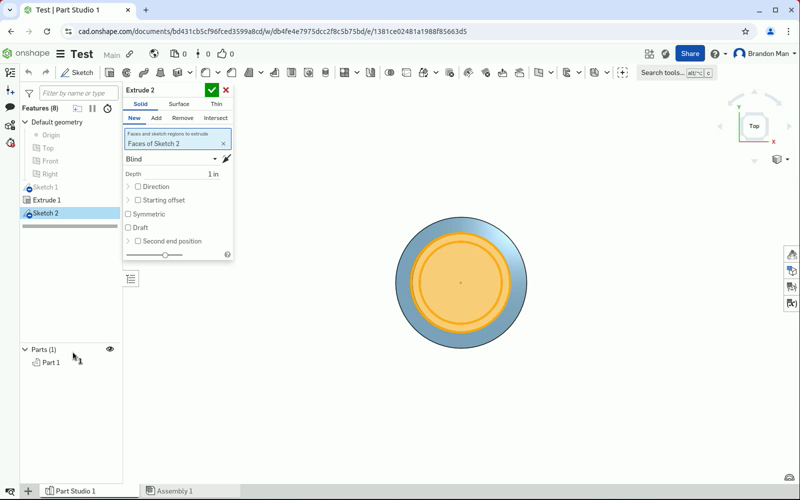
mouse_move(143, 106)
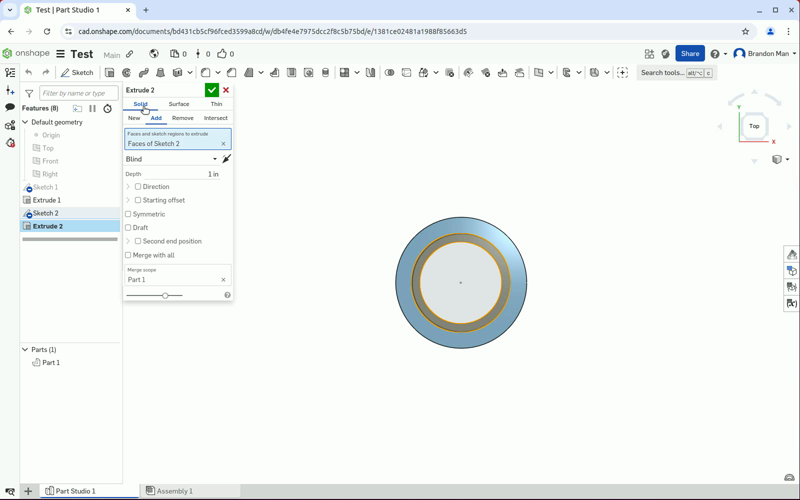
click(143, 106)
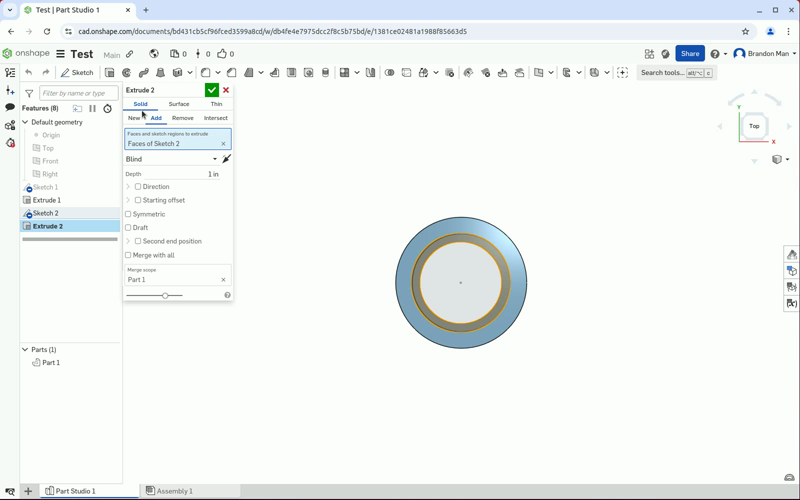
mouse_move(137, 120)
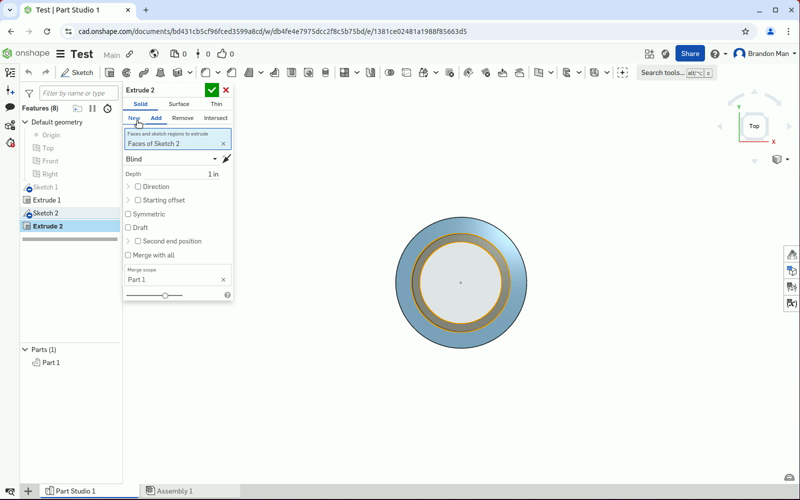
click(137, 120)
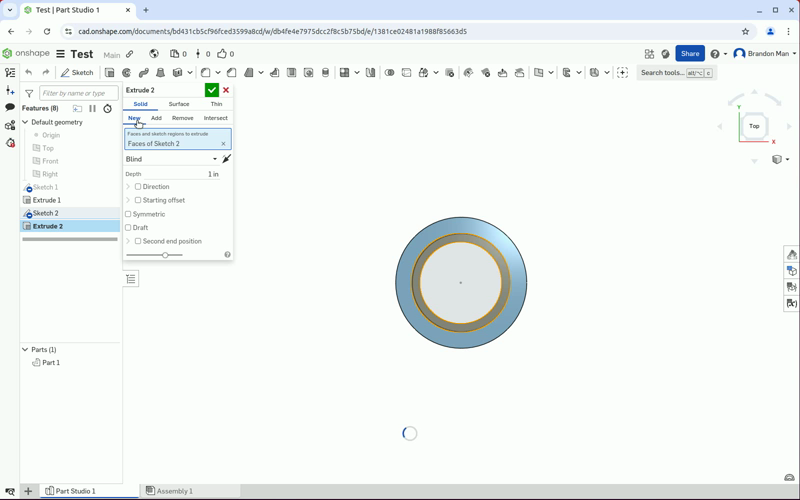
key(tab, 4)
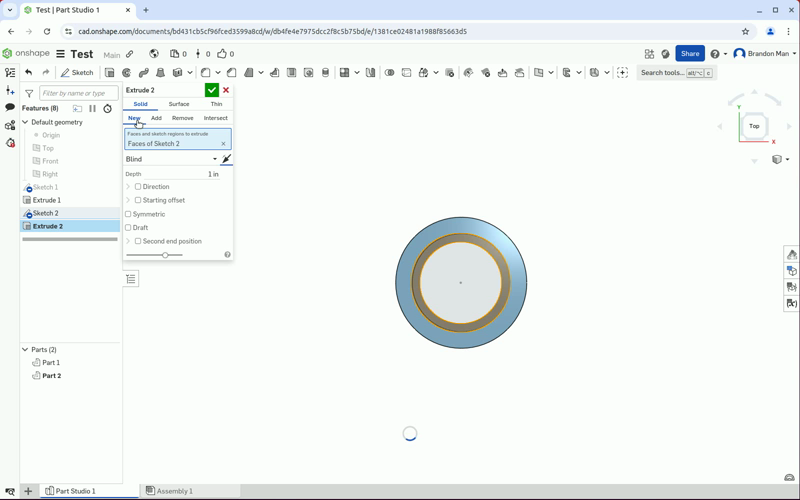
text(23.108)
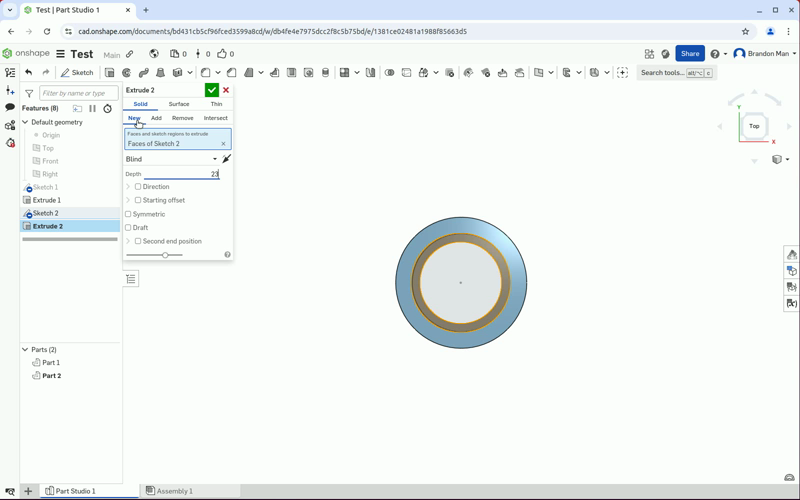
key(enter)
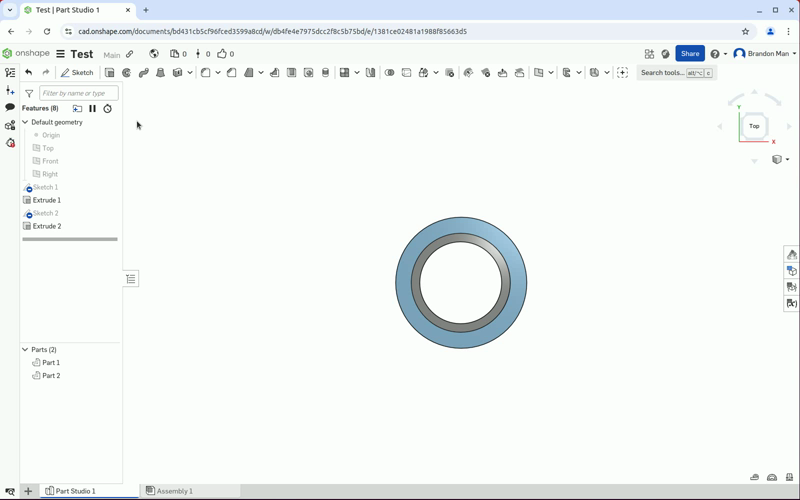
key(shift+h)
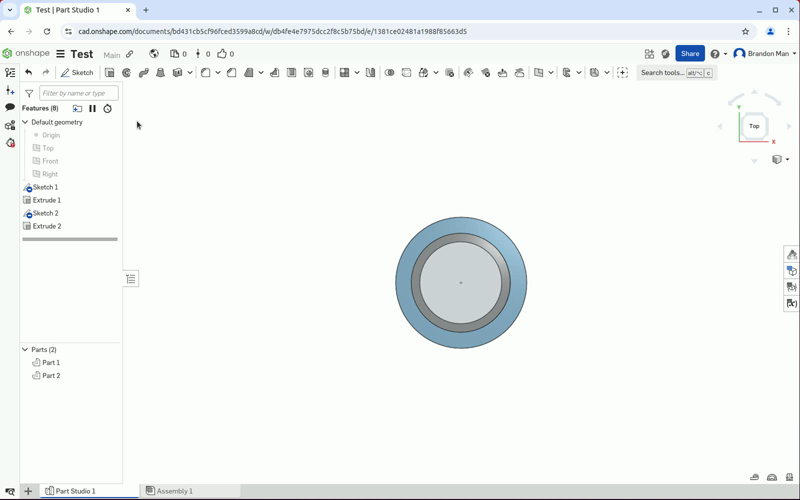
key(shift+h)
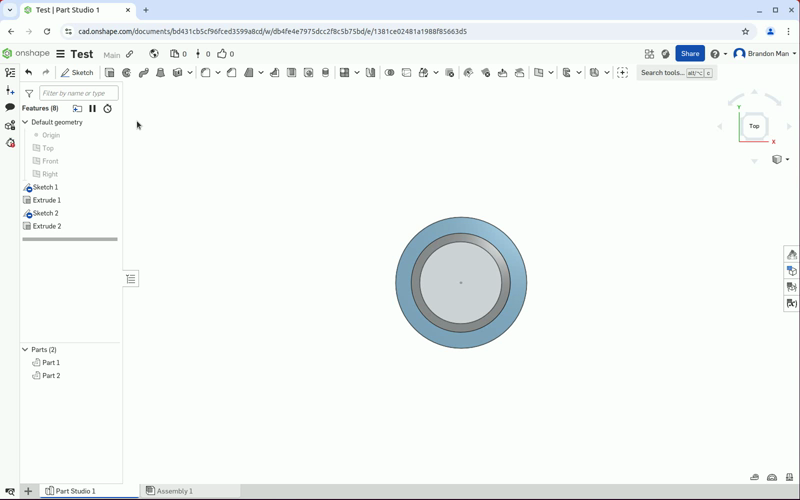
key(shift+7)
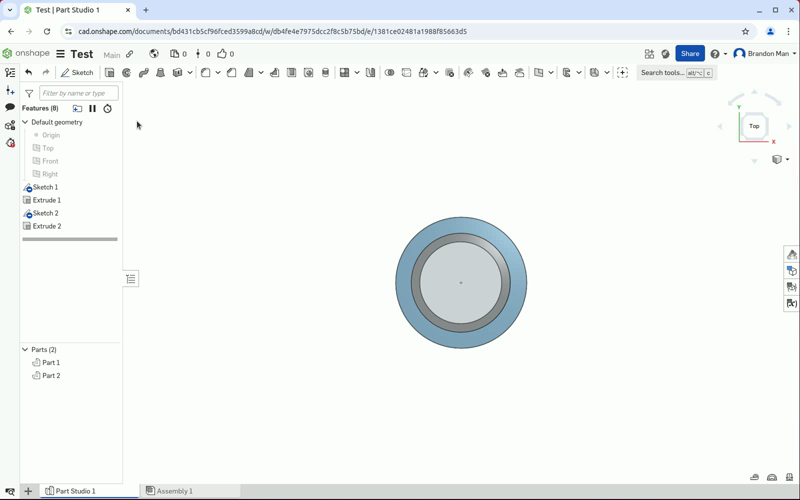
key(up, 3)
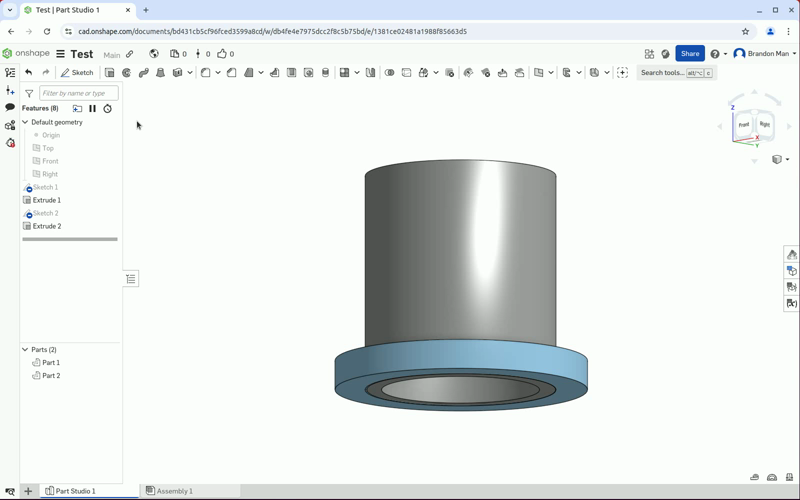
key(left, 3)
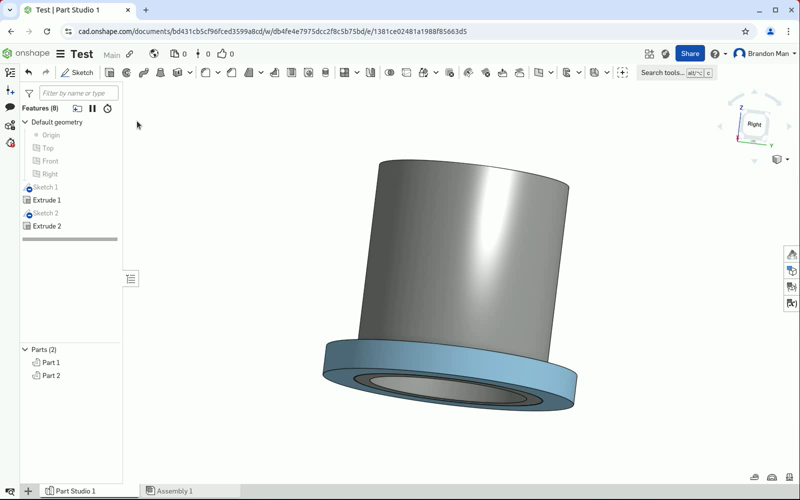
key(right, 3)
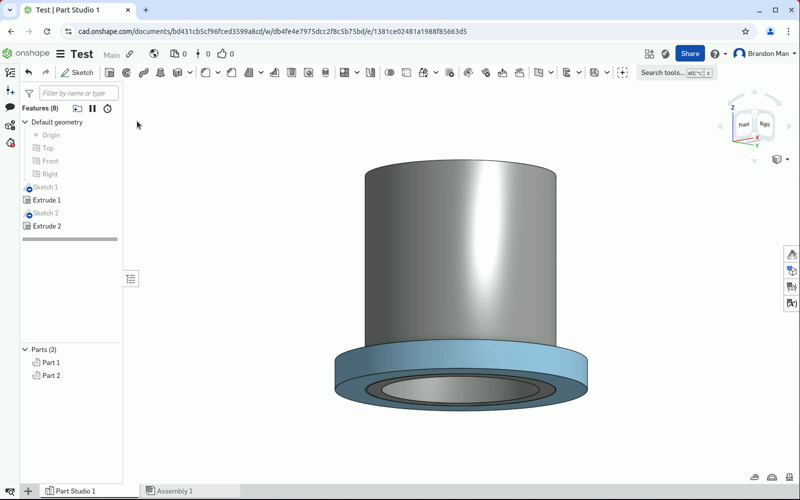
key(down, 3)
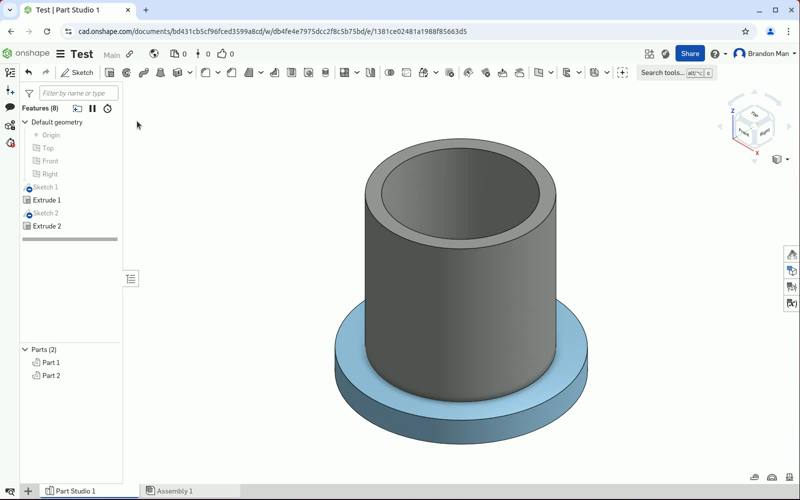
mouse_move(73, 189)
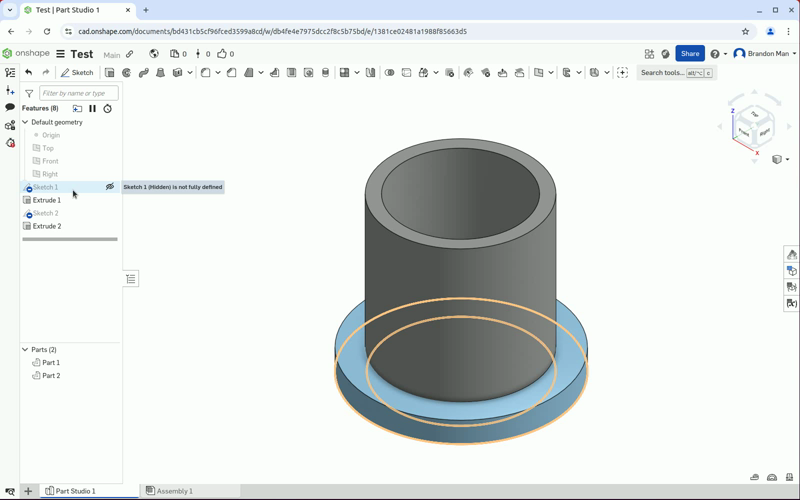
click(73, 189)